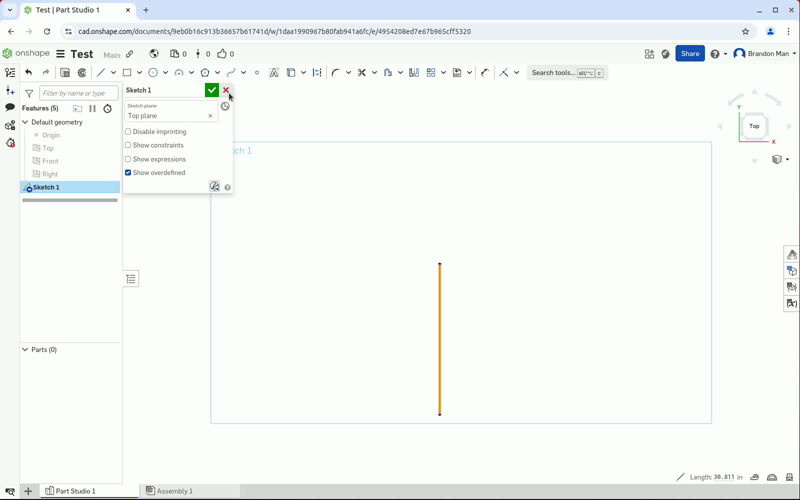
key(shift+h)
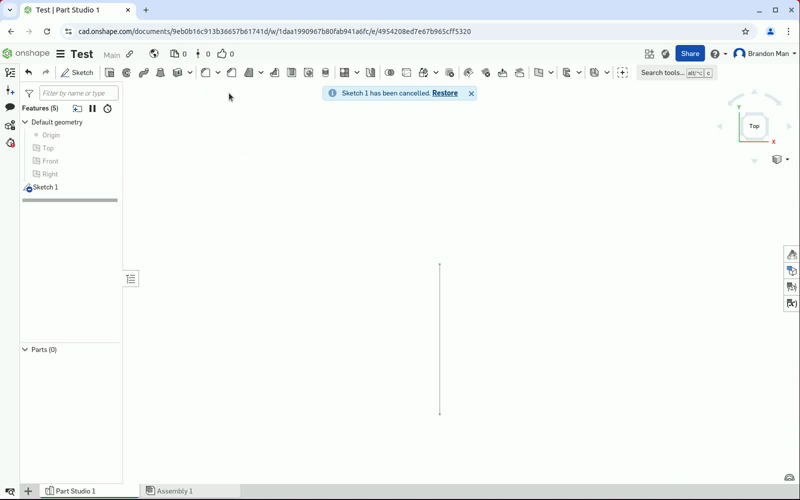
key(shift+s)
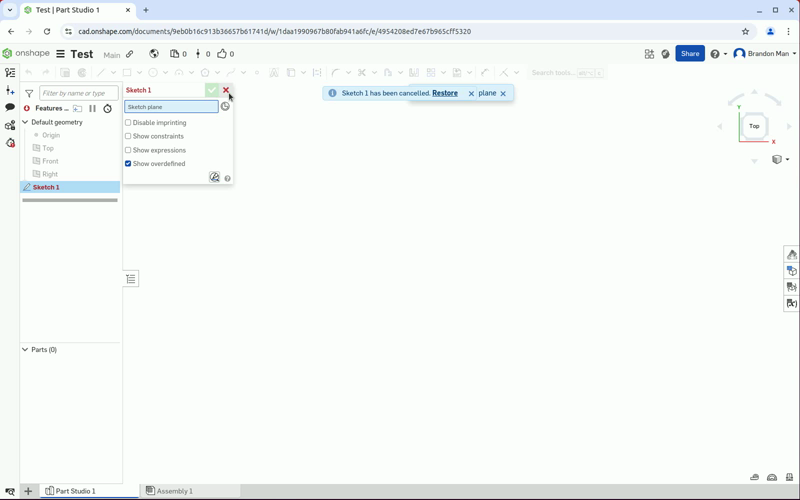
mouse_move(73, 150)
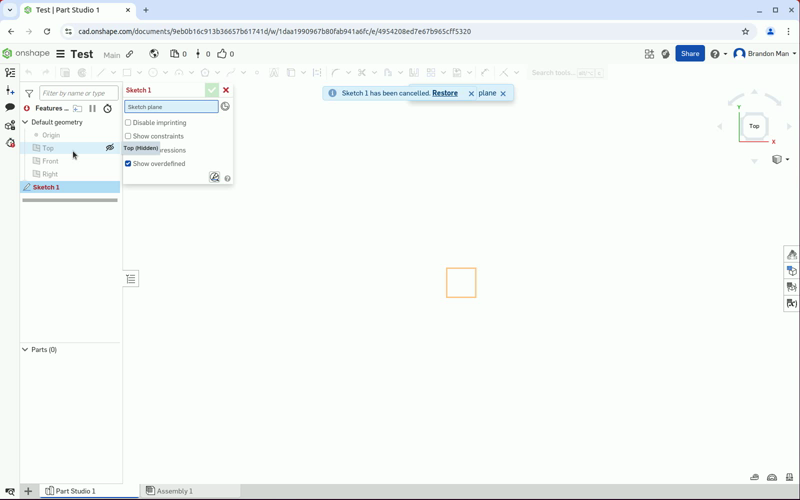
click(73, 150)
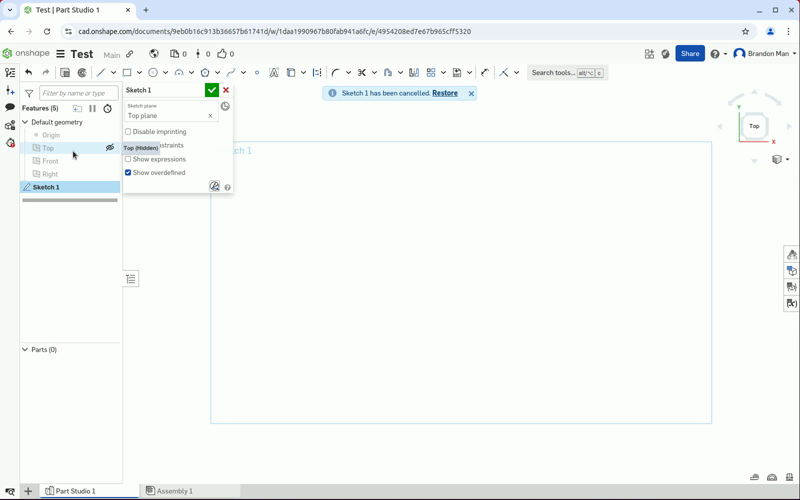
mouse_move(73, 352)
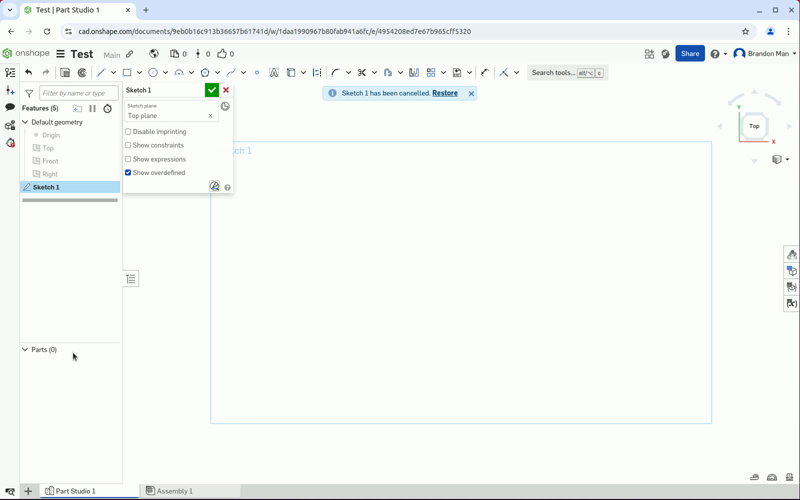
key(y)
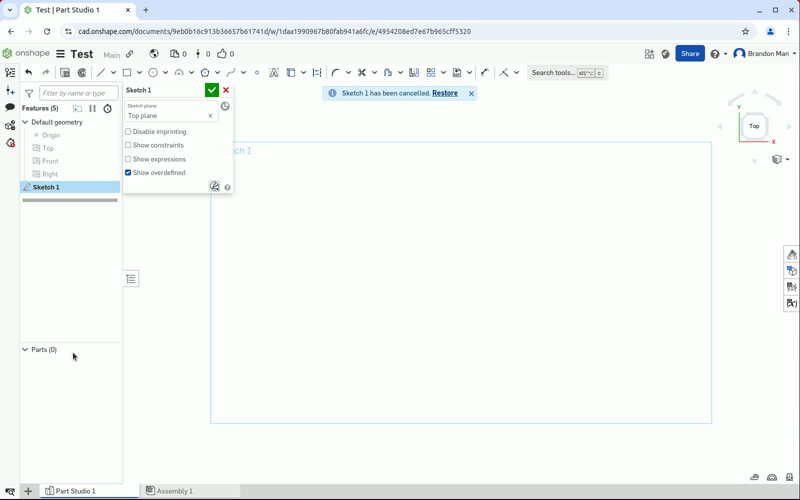
key(c)
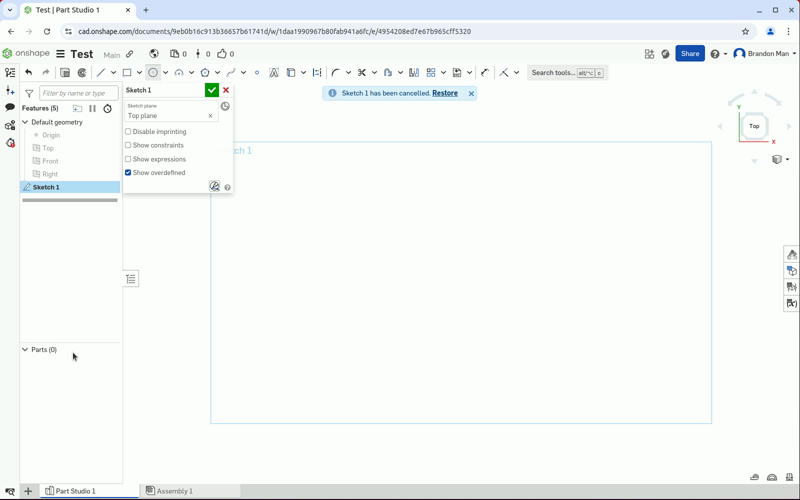
key_down(shift)
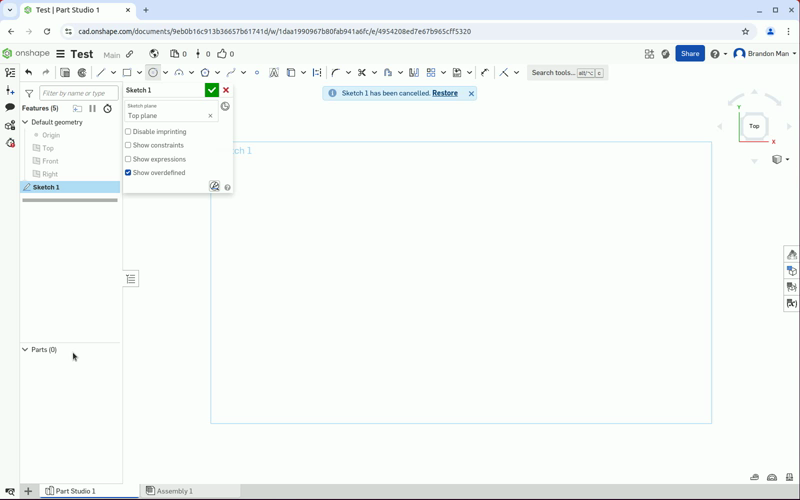
mouse_move(461, 282)
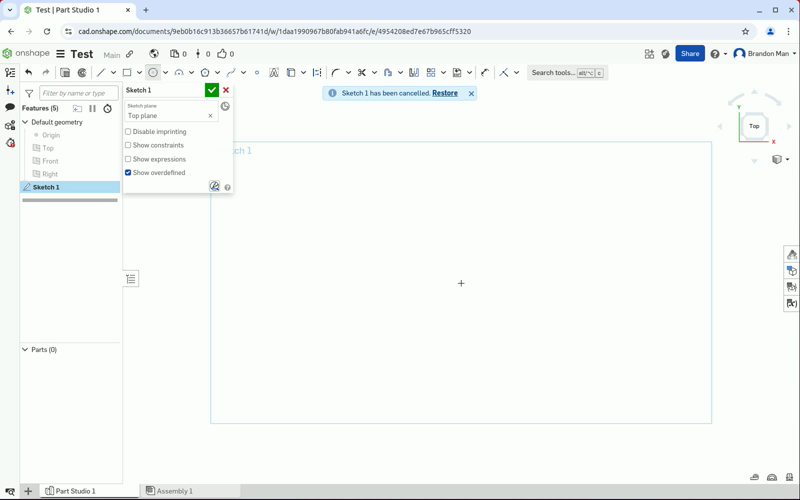
click(461, 282)
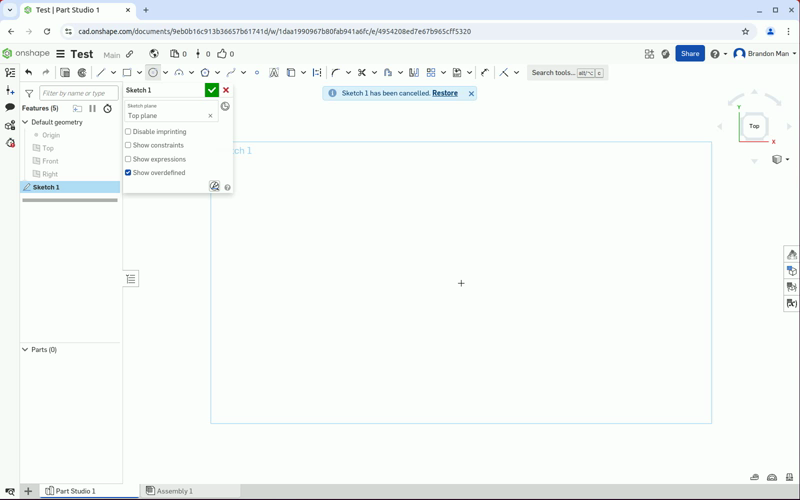
key_up(shift)
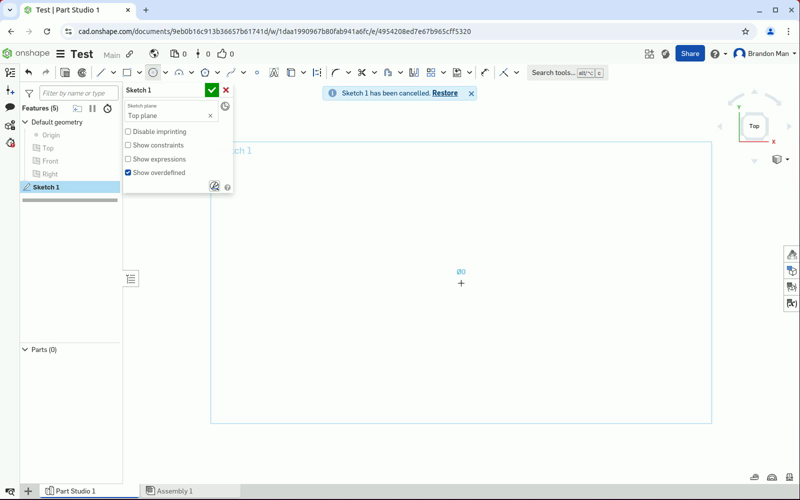
mouse_move(574, 282)
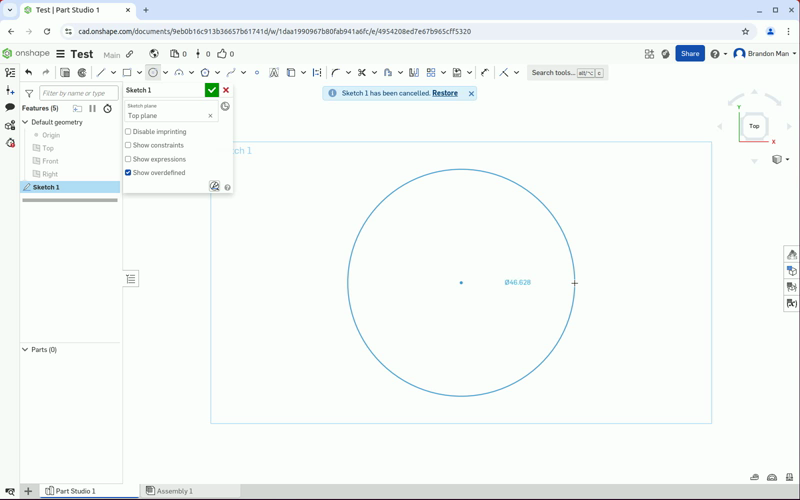
click(574, 282)
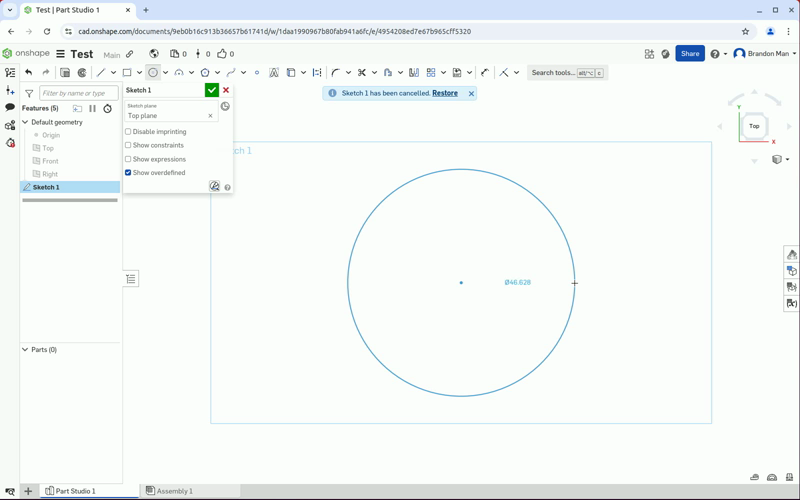
key(esc)
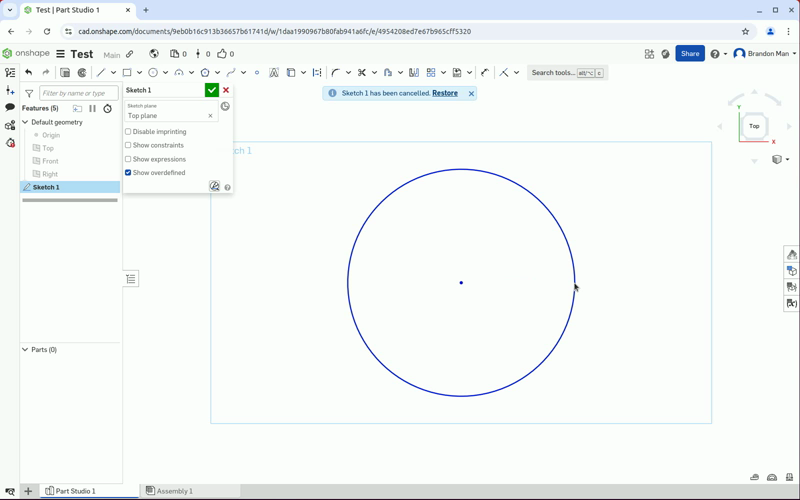
mouse_move(514, 313)
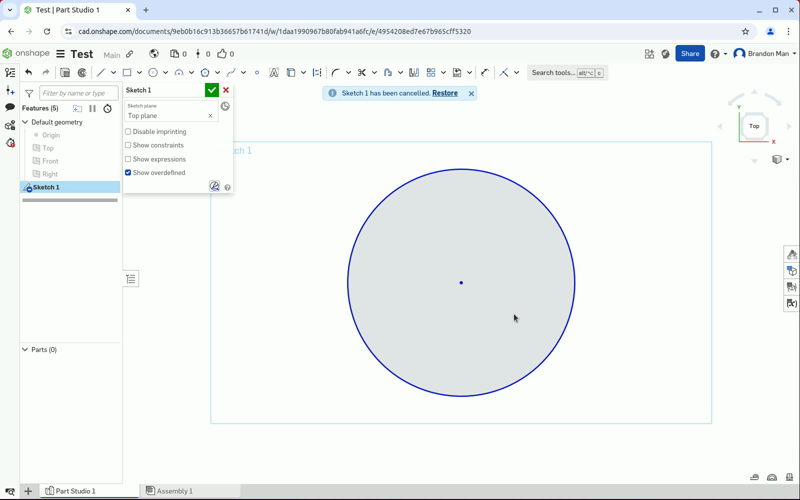
click(514, 313)
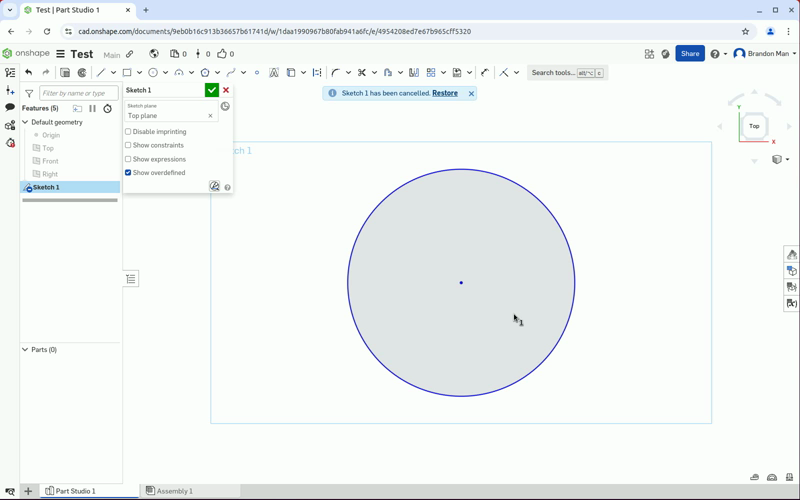
mouse_move(73, 352)
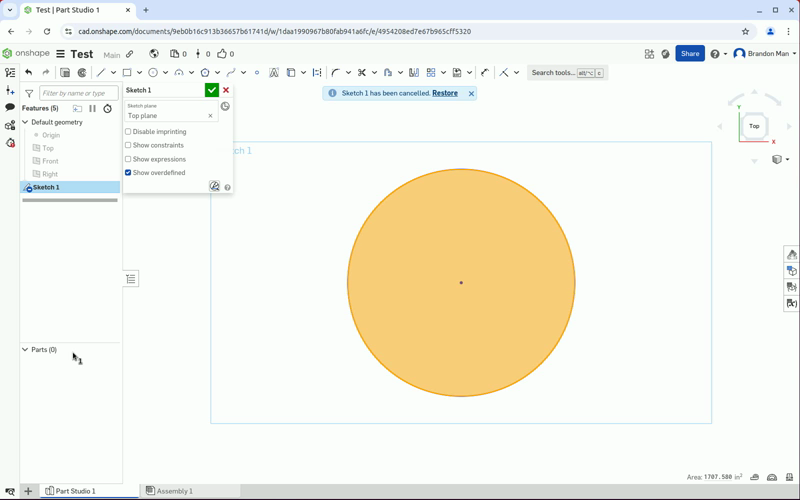
key(shift+y)
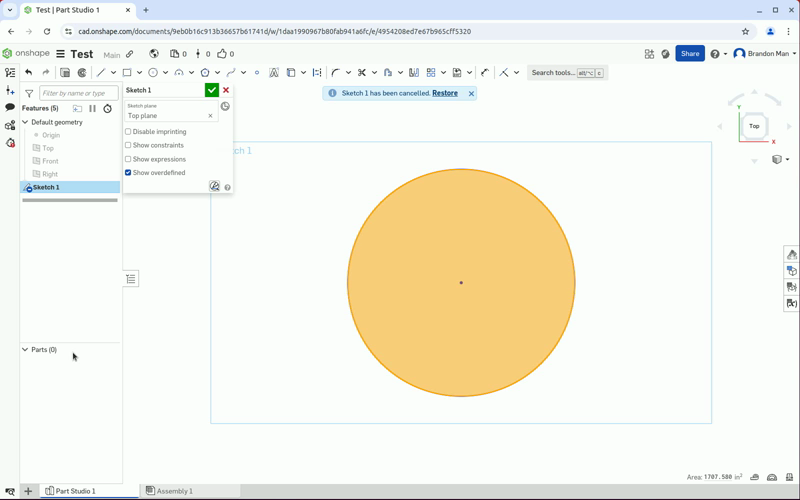
key(shift+e)
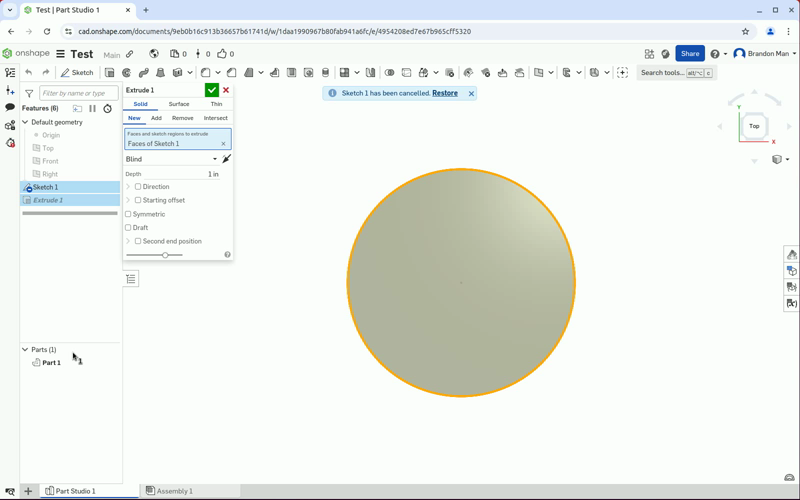
mouse_move(143, 106)
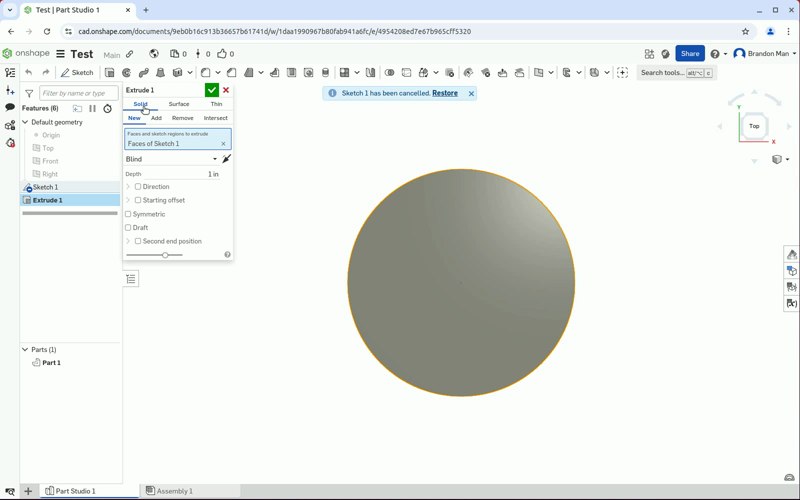
click(143, 106)
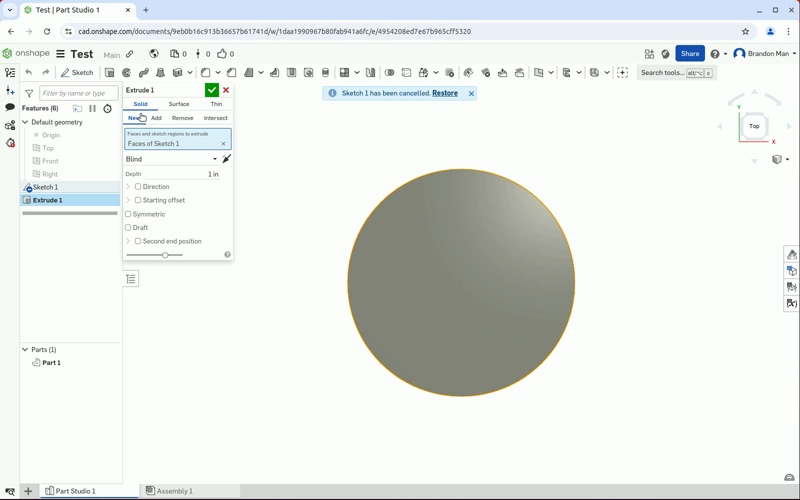
mouse_move(137, 120)
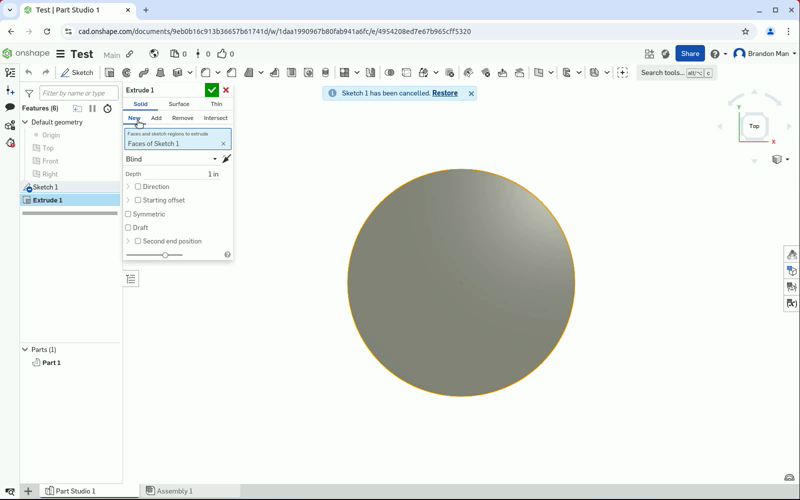
click(137, 120)
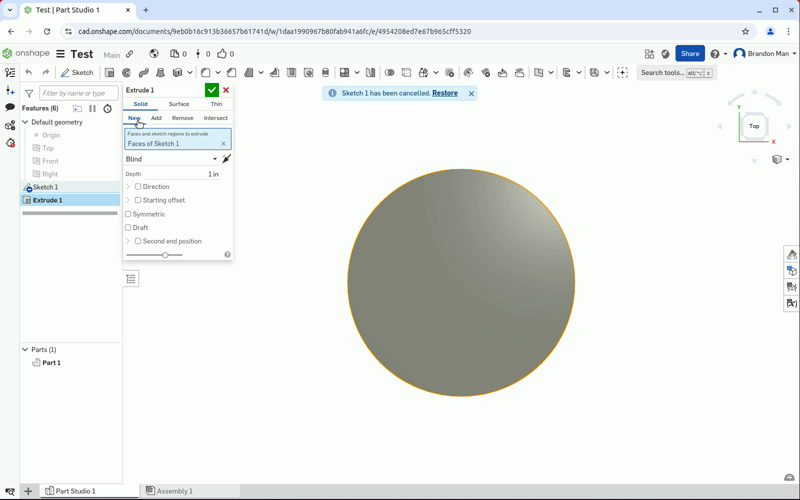
key(tab, 4)
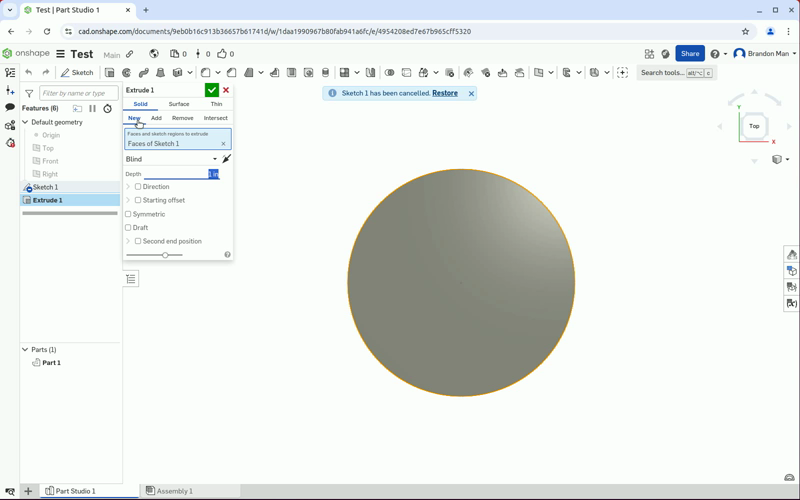
text(0.722)
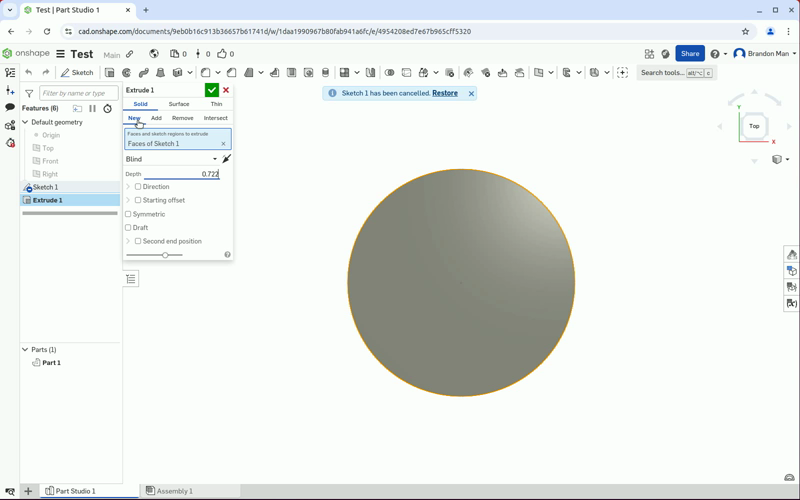
key(enter)
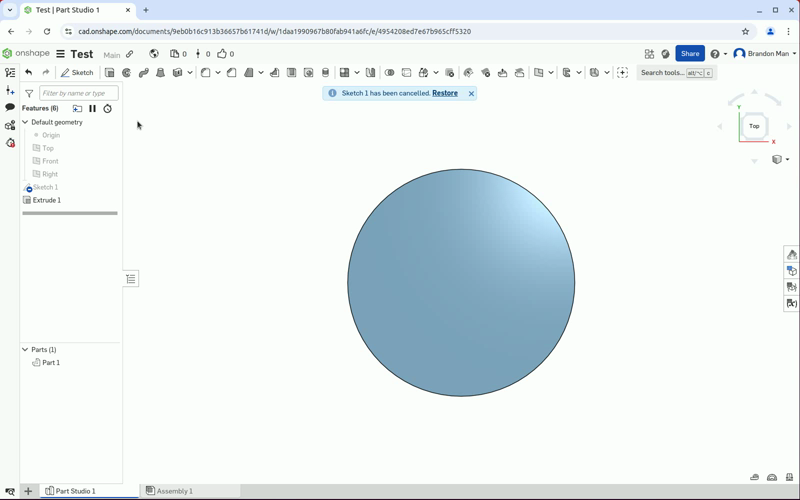
key(shift+h)
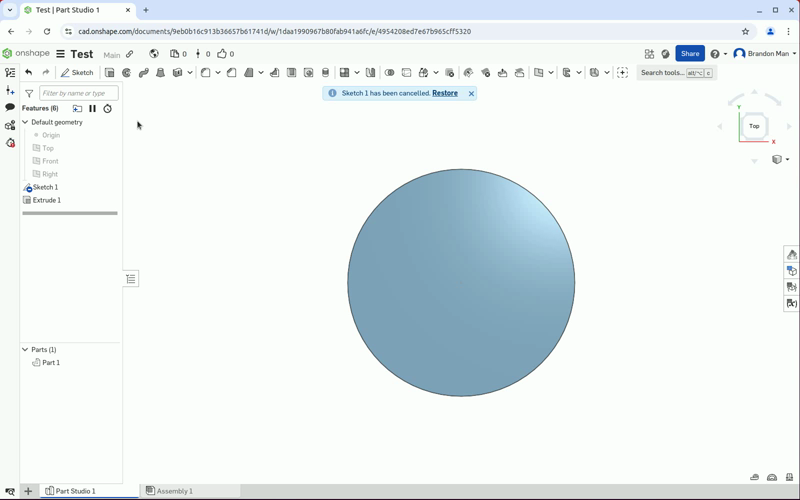
key(shift+h)
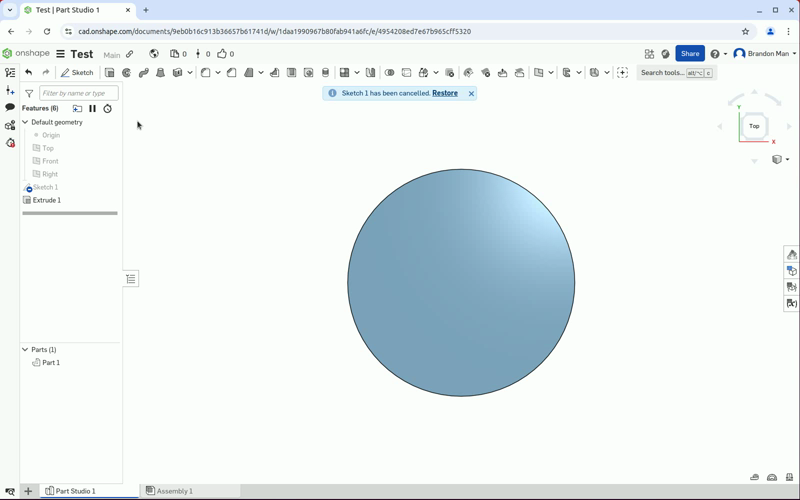
mouse_move(73, 189)
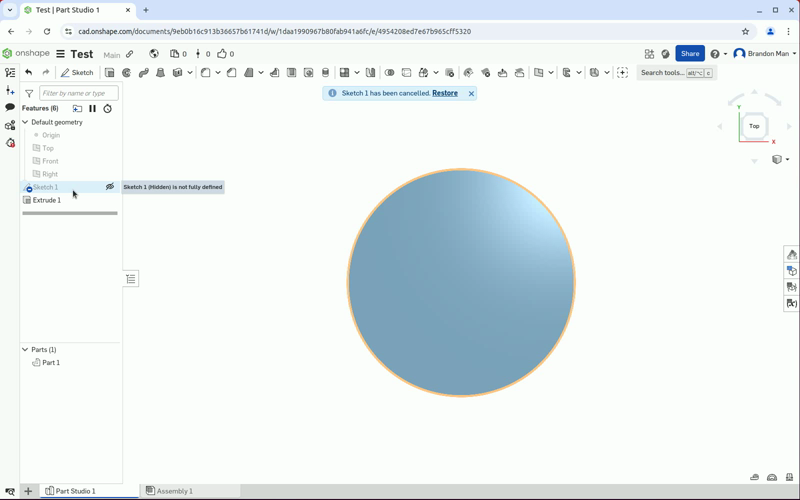
click(73, 189)
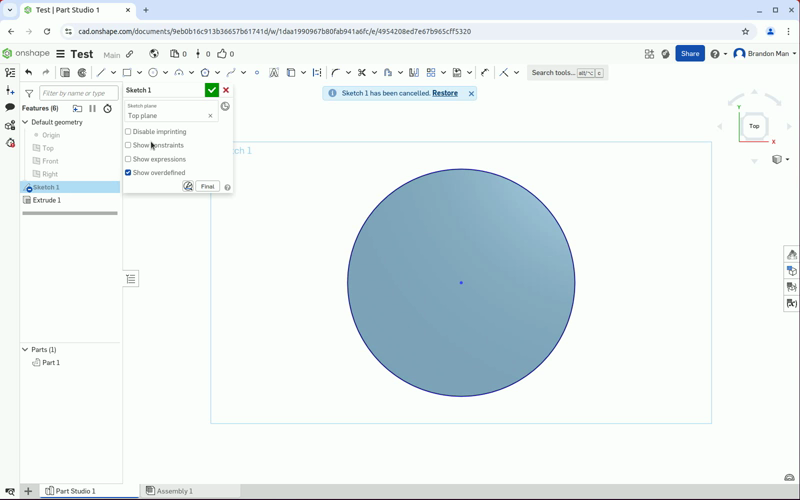
mouse_move(229, 92)
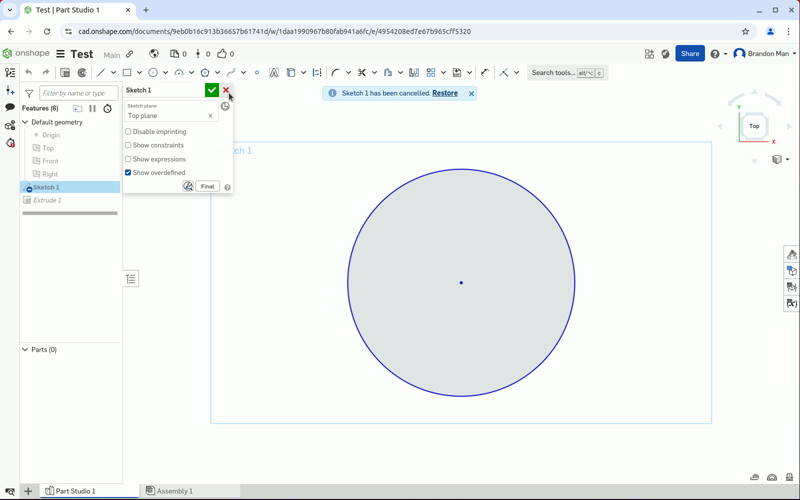
click(229, 92)
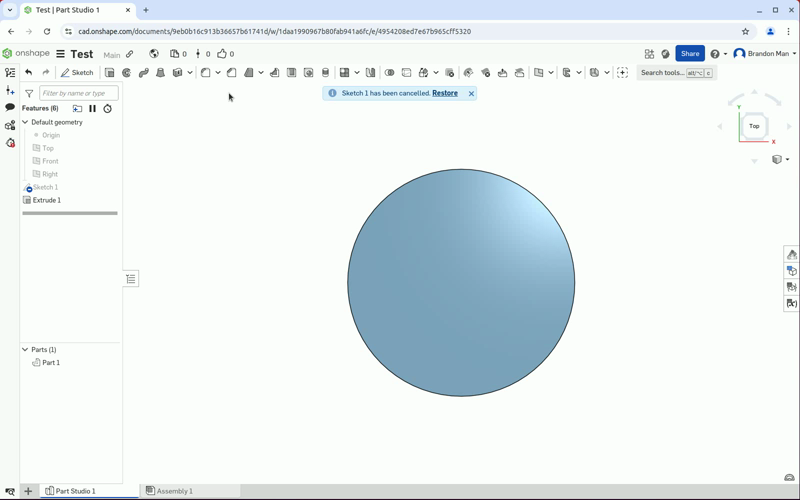
mouse_move(541, 75)
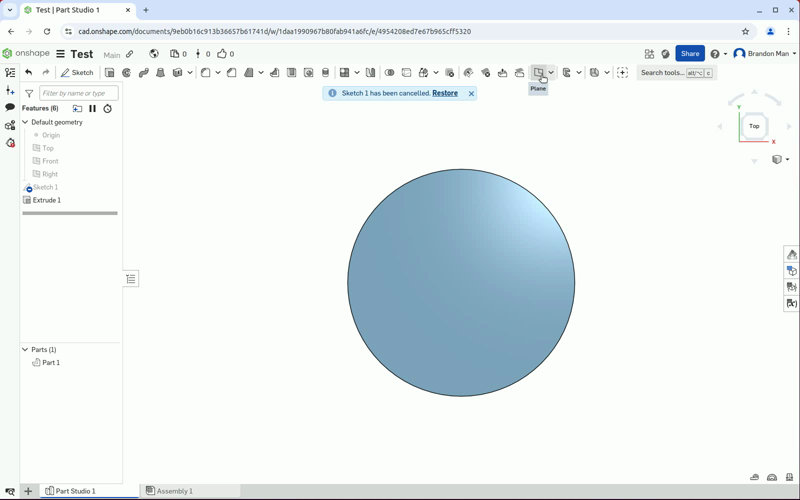
click(541, 75)
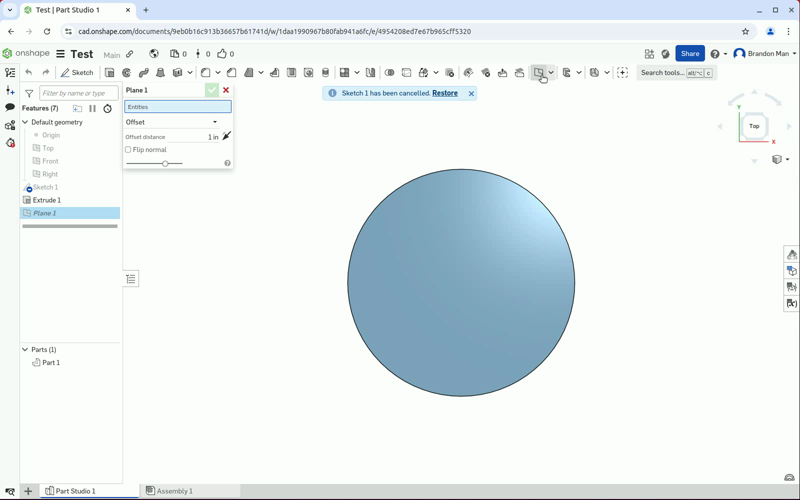
mouse_move(73, 150)
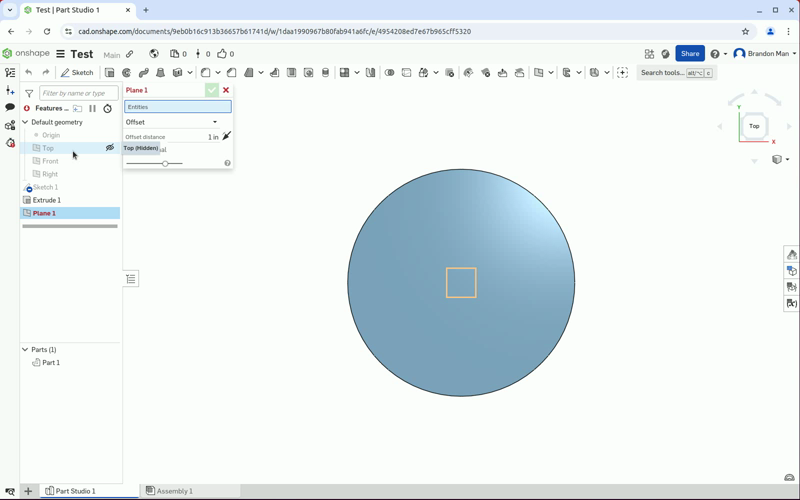
click(73, 150)
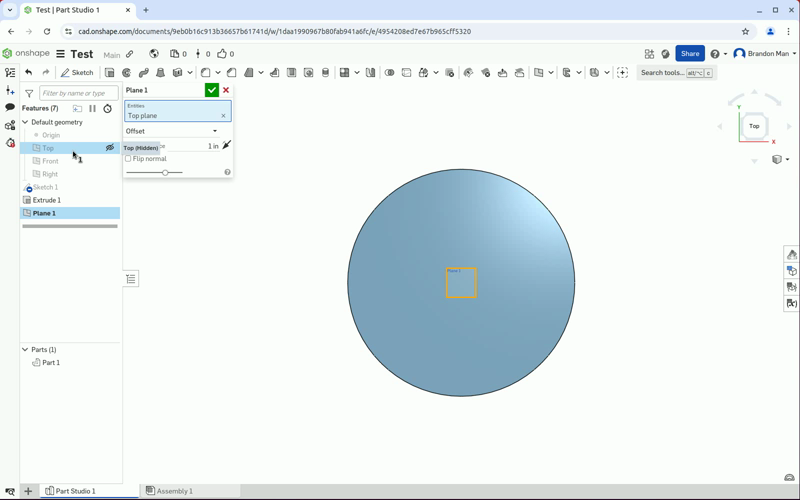
key(tab, 2)
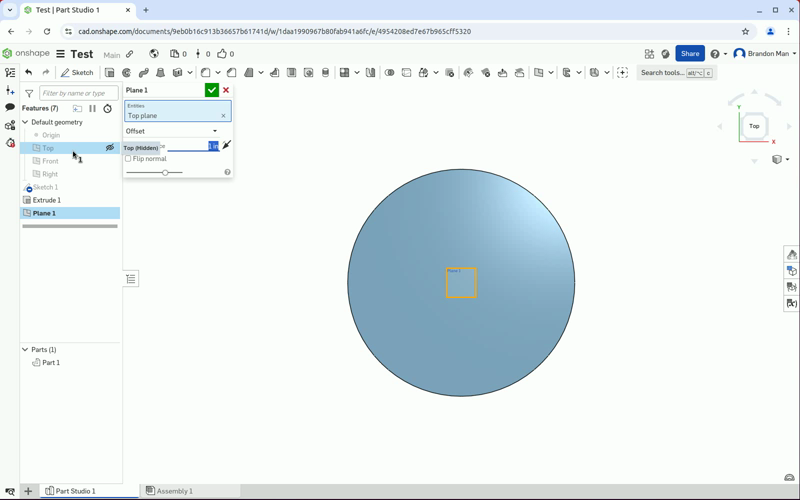
text(0.709)
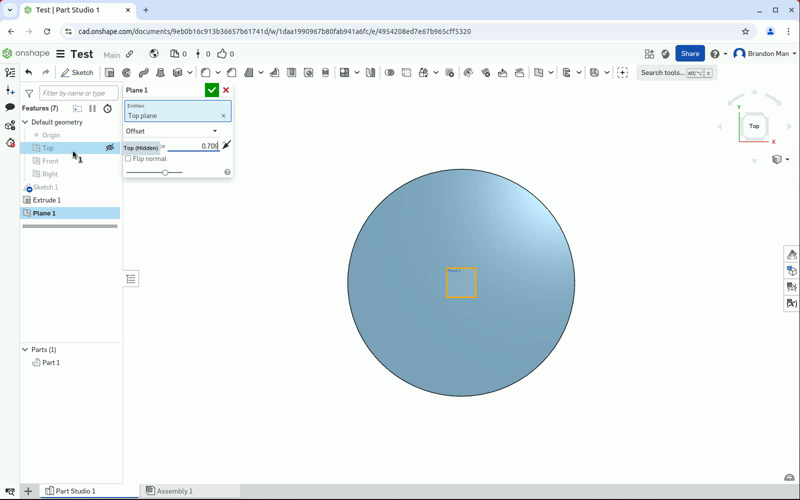
key(enter, 2)
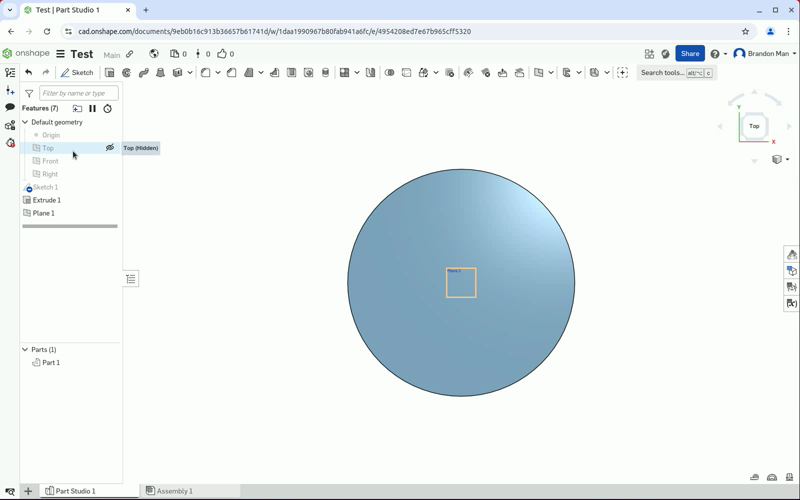
key(shift+s)
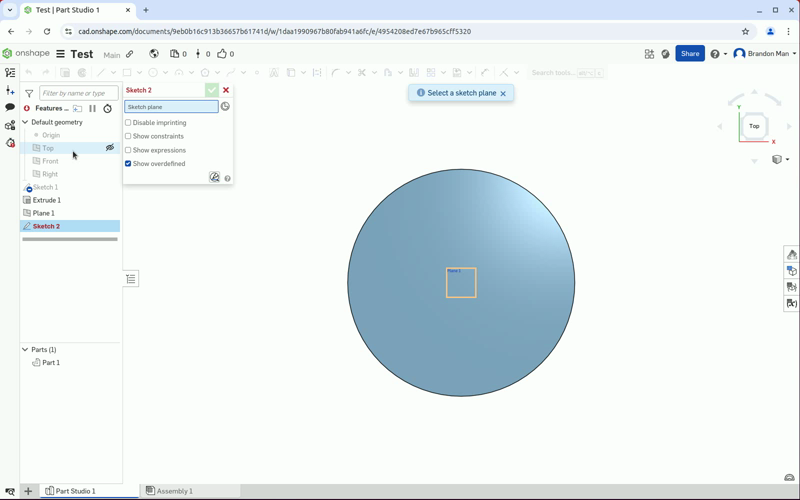
mouse_move(73, 215)
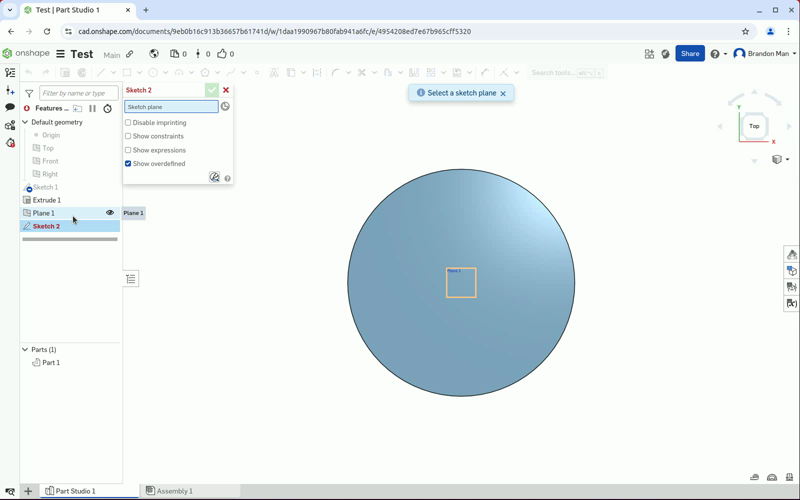
click(73, 215)
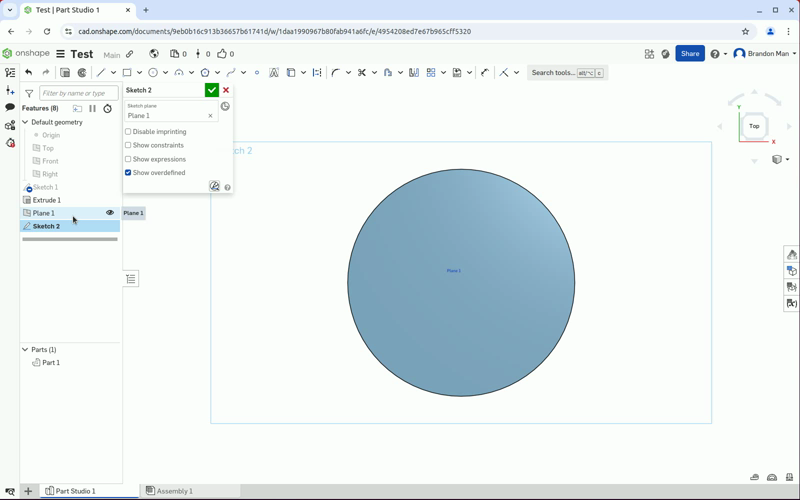
mouse_move(73, 352)
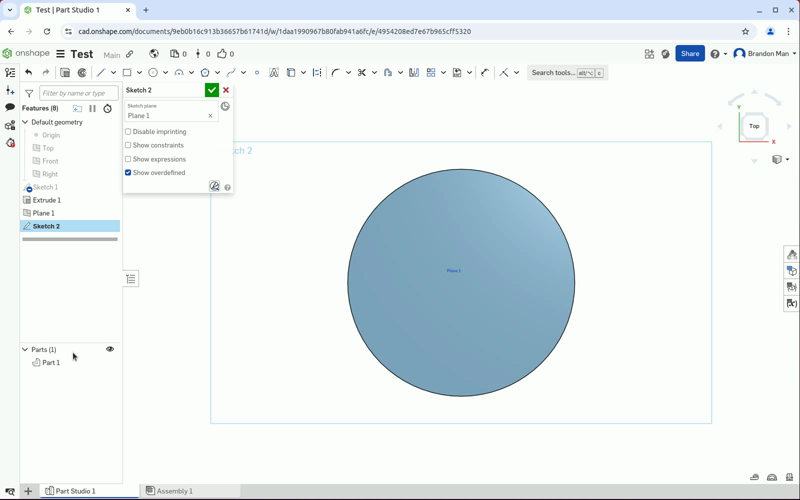
key(y)
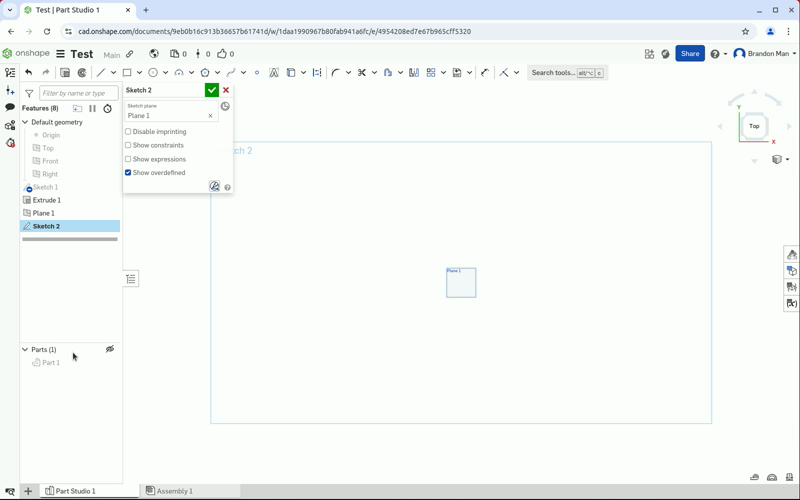
key(c)
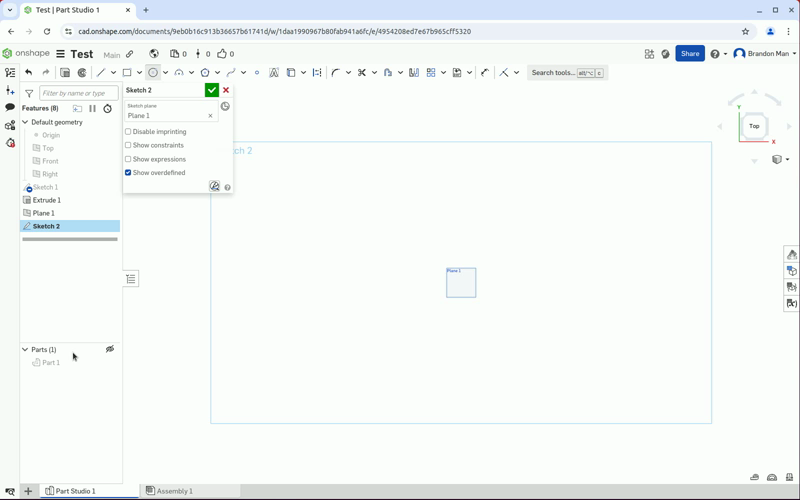
key_down(shift)
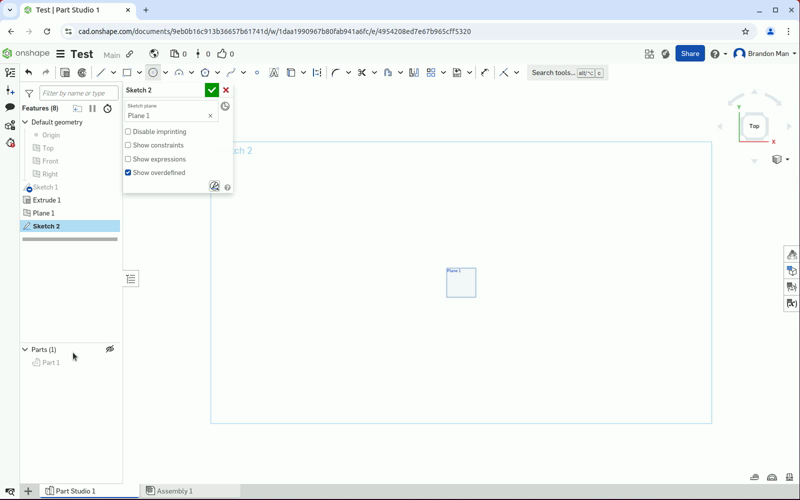
mouse_move(461, 282)
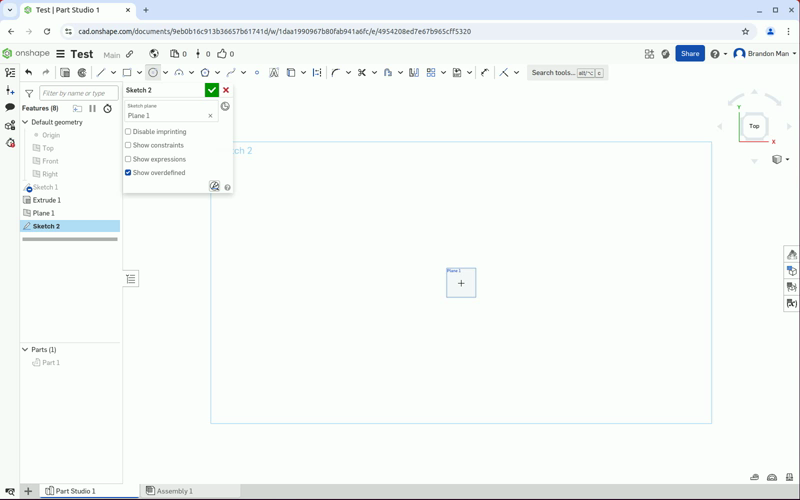
click(461, 282)
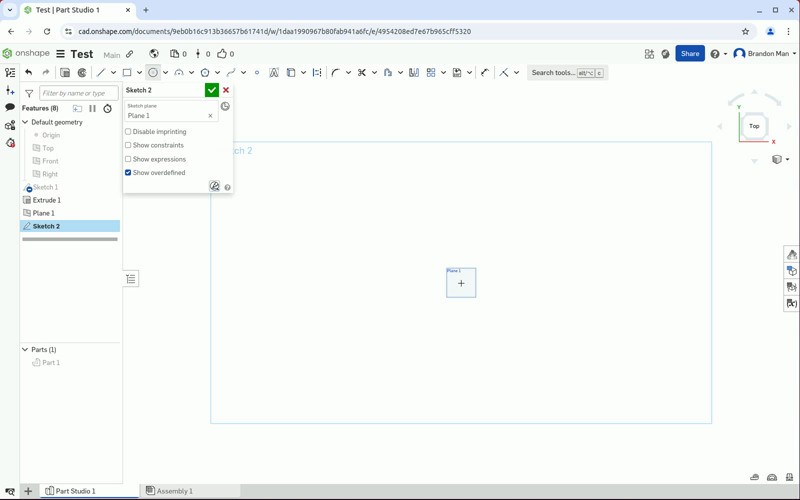
key_up(shift)
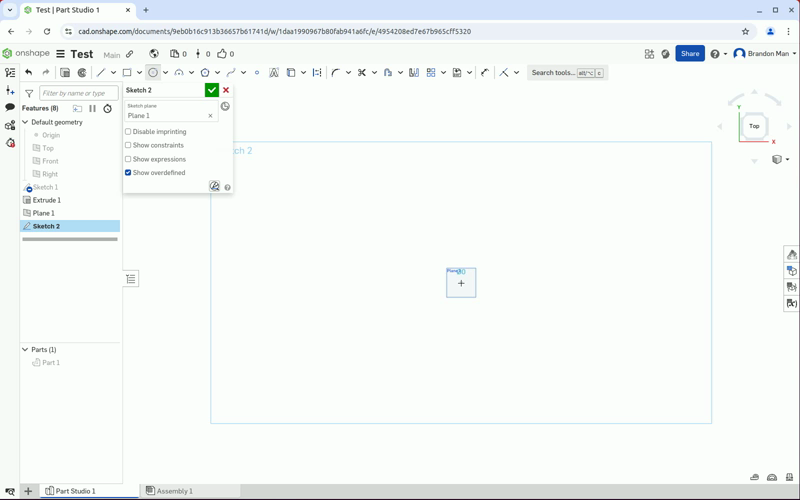
mouse_move(570, 282)
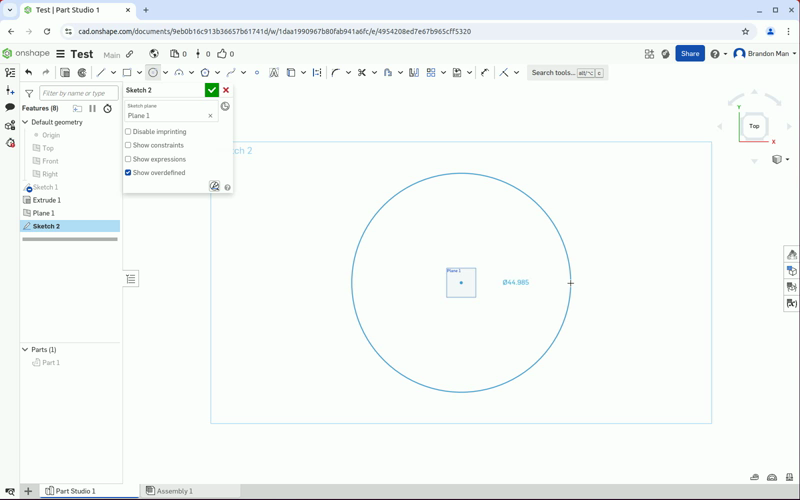
click(570, 282)
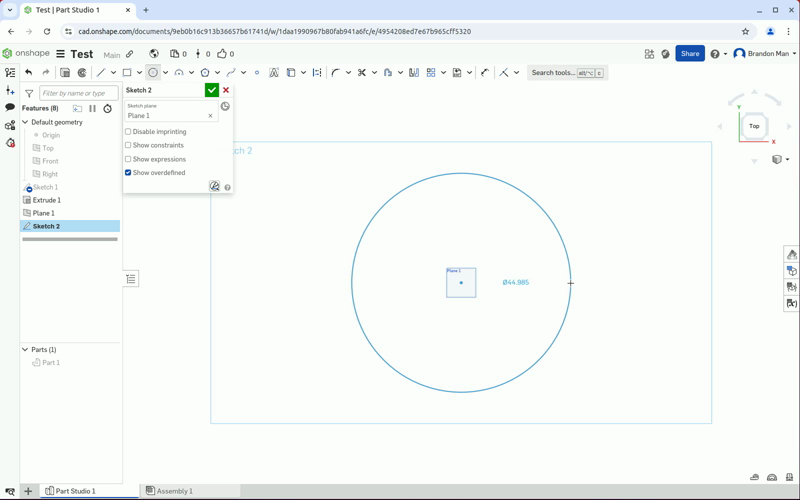
key(esc)
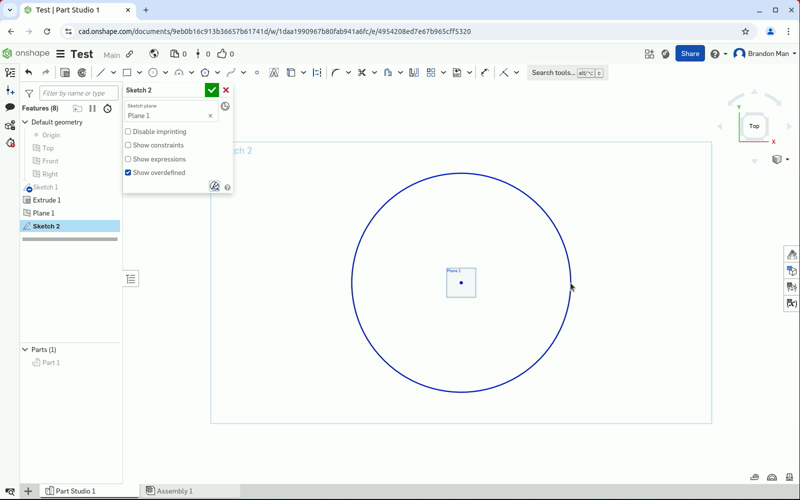
mouse_move(467, 243)
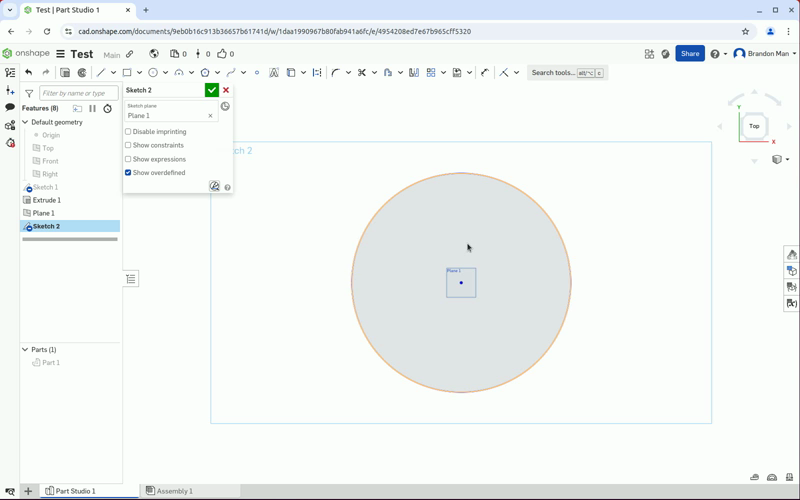
click(467, 243)
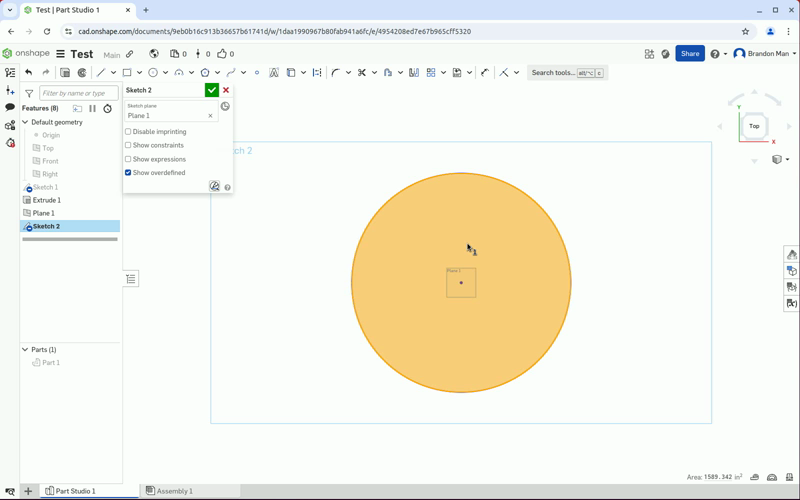
mouse_move(73, 352)
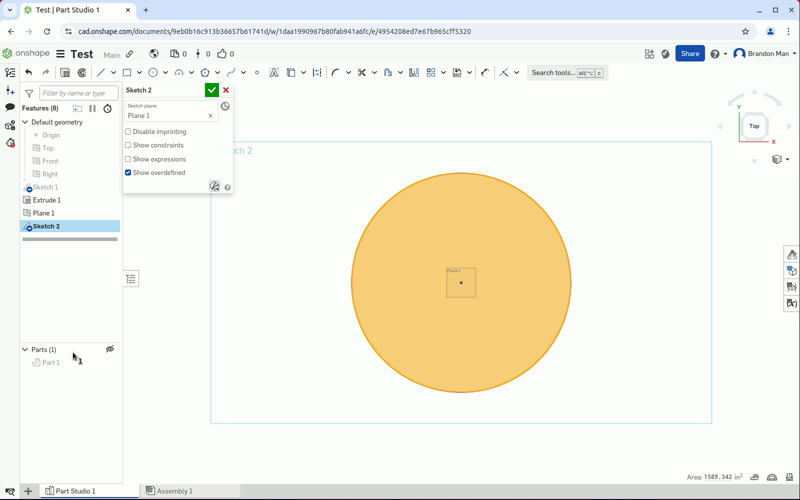
key(shift+y)
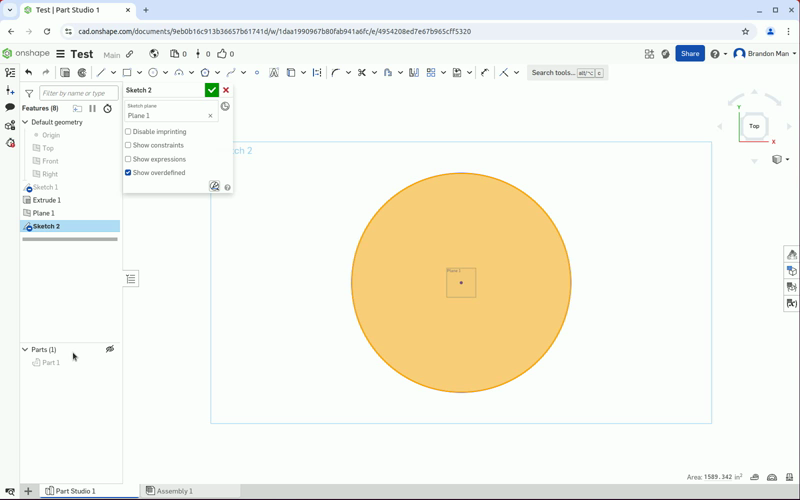
key(shift+e)
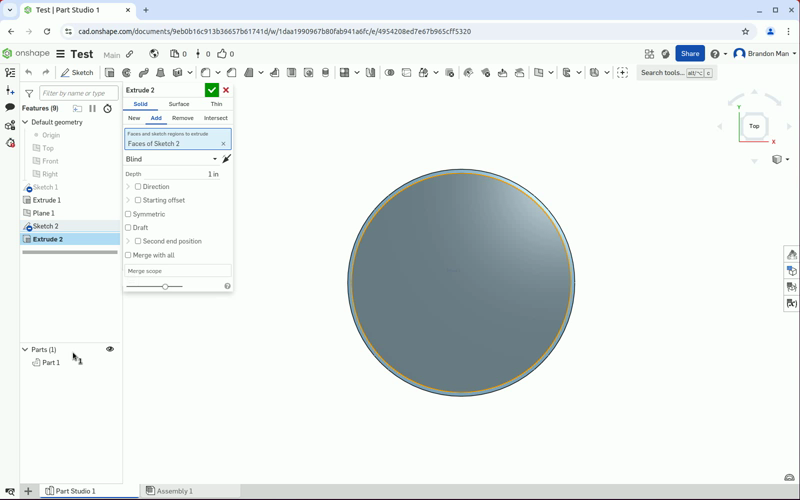
mouse_move(143, 106)
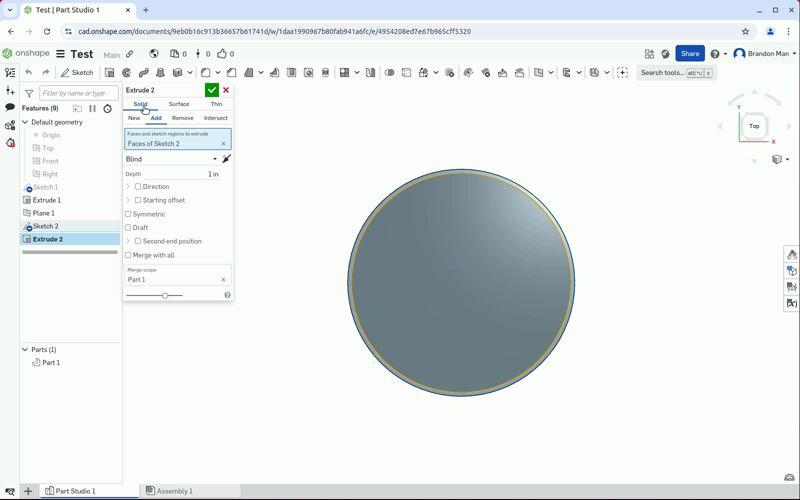
click(143, 106)
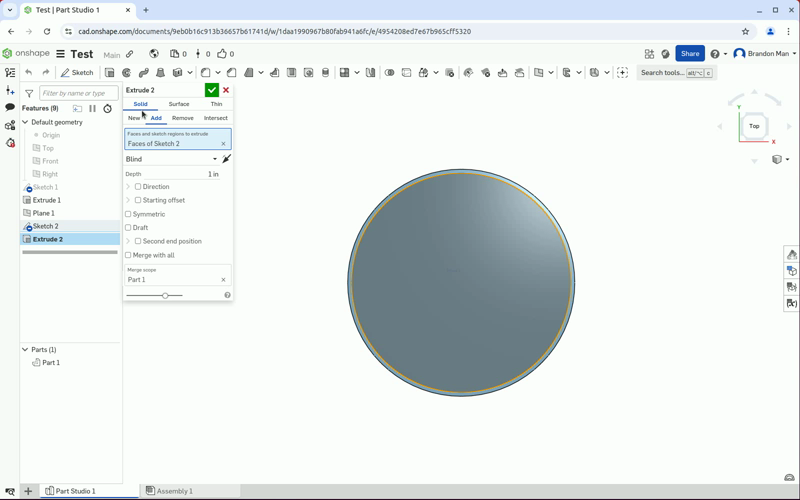
mouse_move(137, 120)
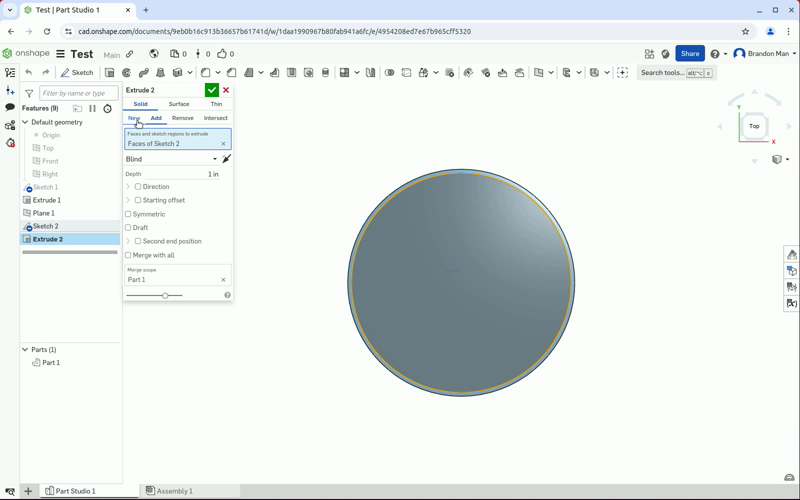
click(137, 120)
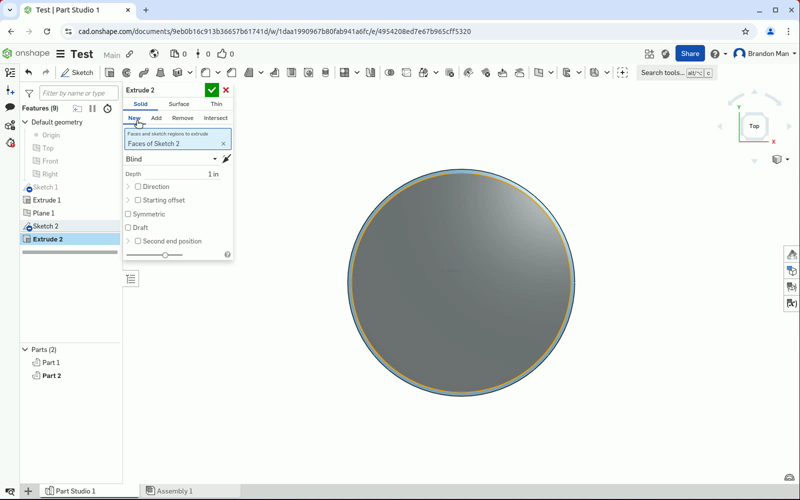
key(tab, 4)
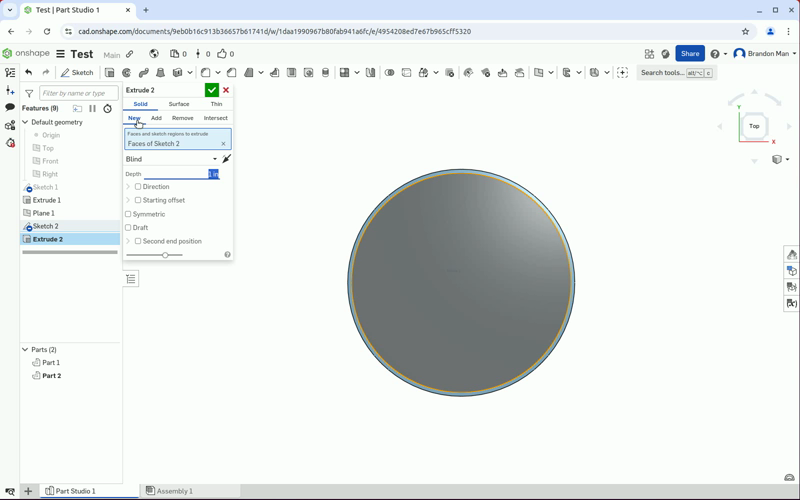
text(0.722)
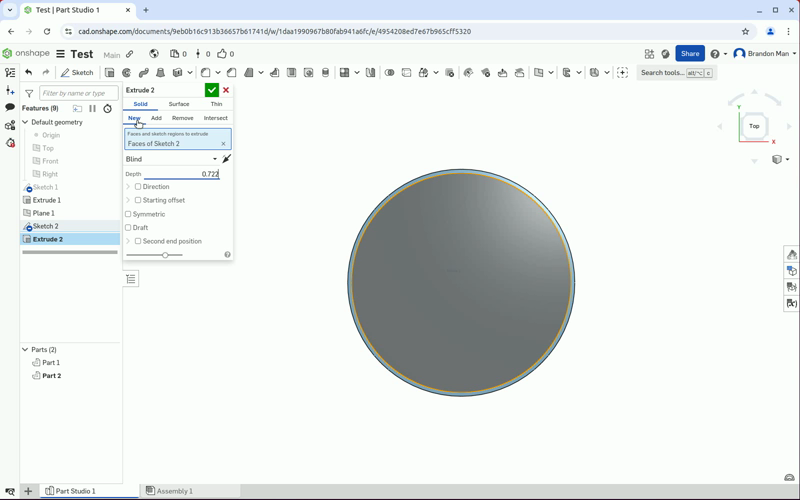
key(enter)
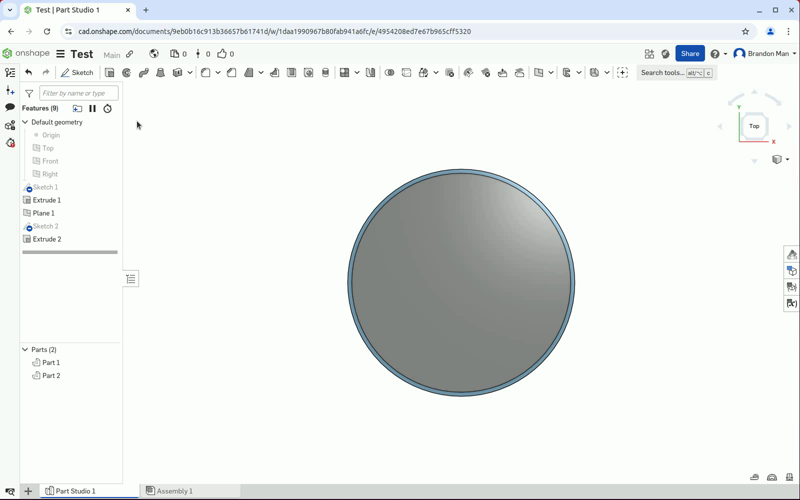
key(shift+h)
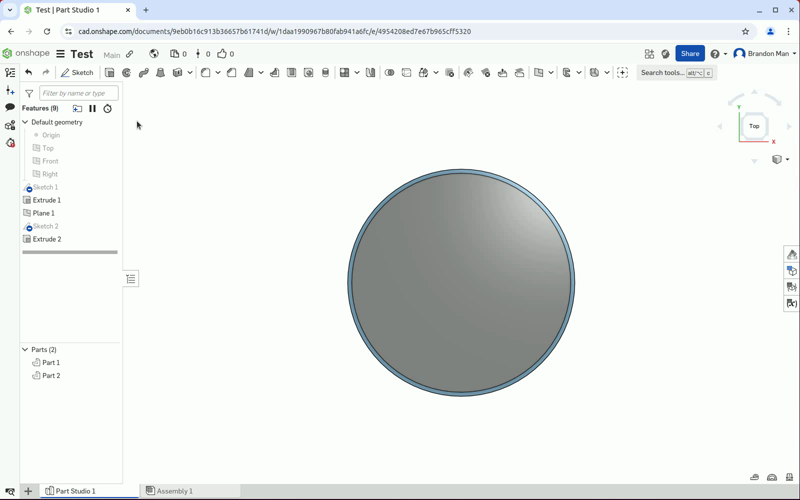
key(shift+h)
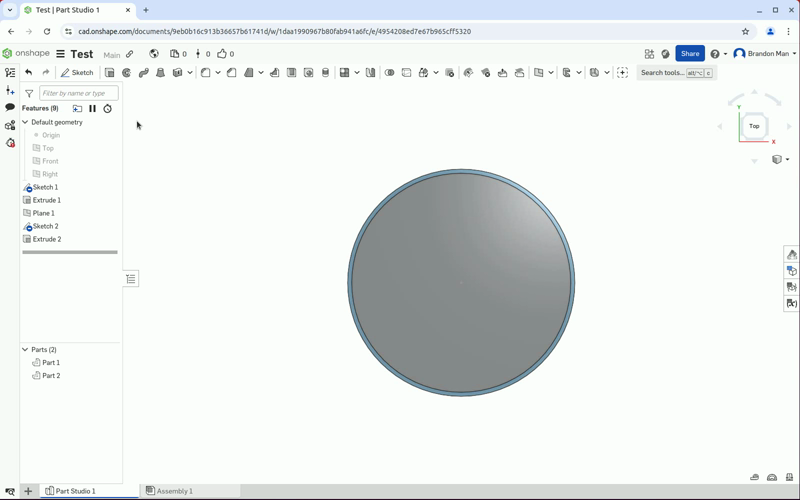
key(shift+7)
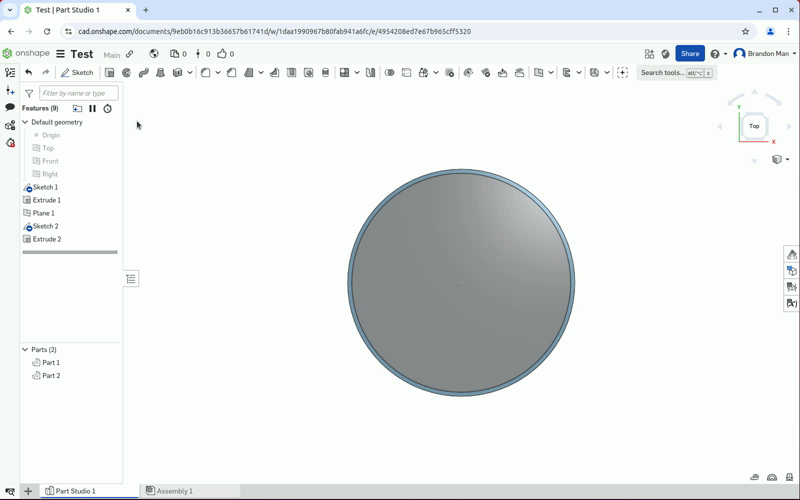
key(up, 3)
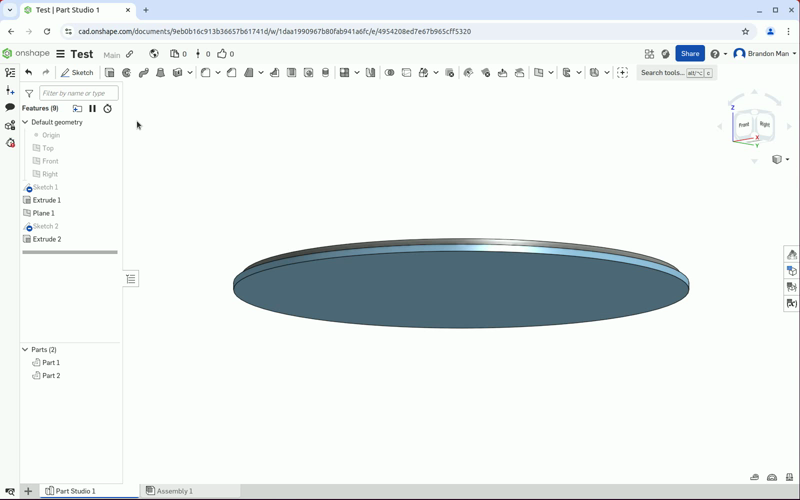
key(left, 3)
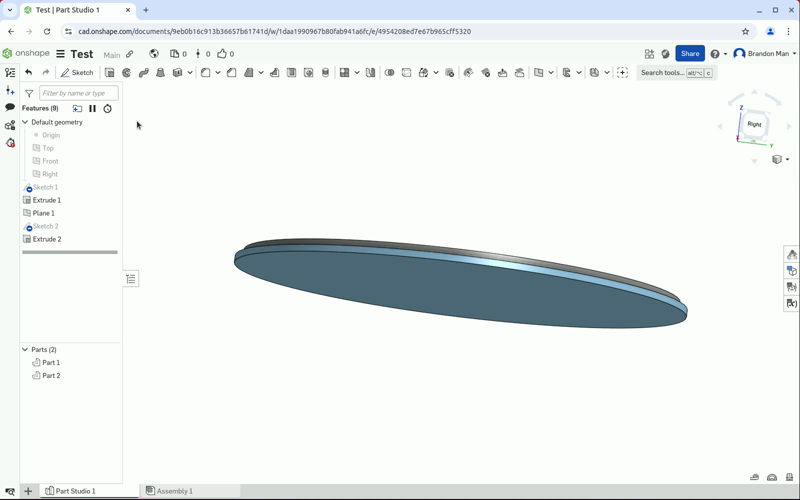
key(right, 3)
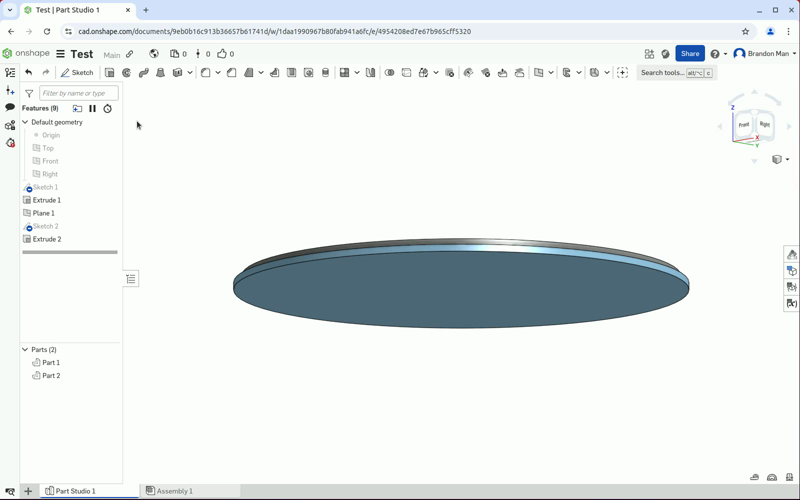
key(down, 3)
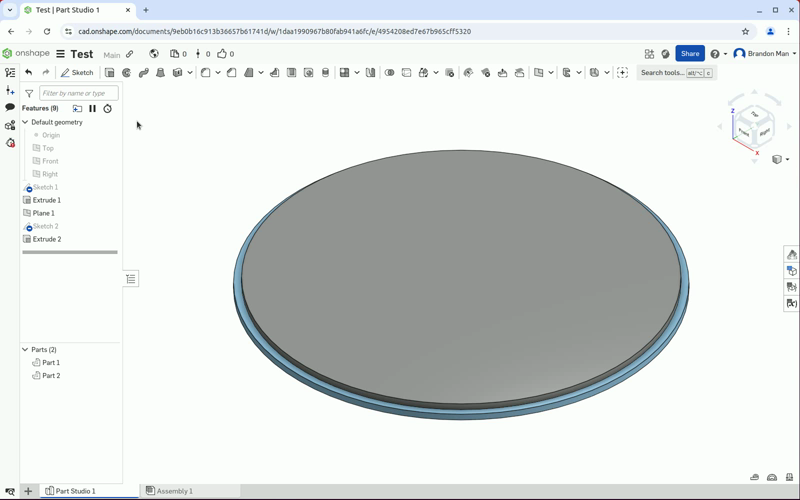
mouse_move(73, 189)
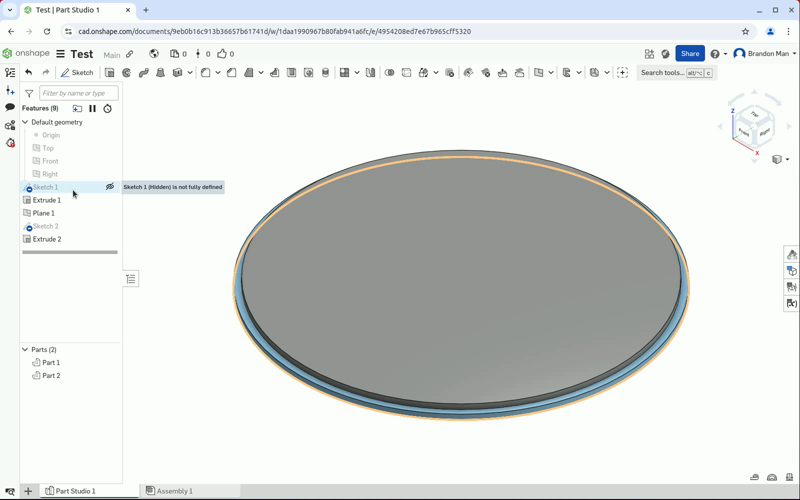
click(73, 189)